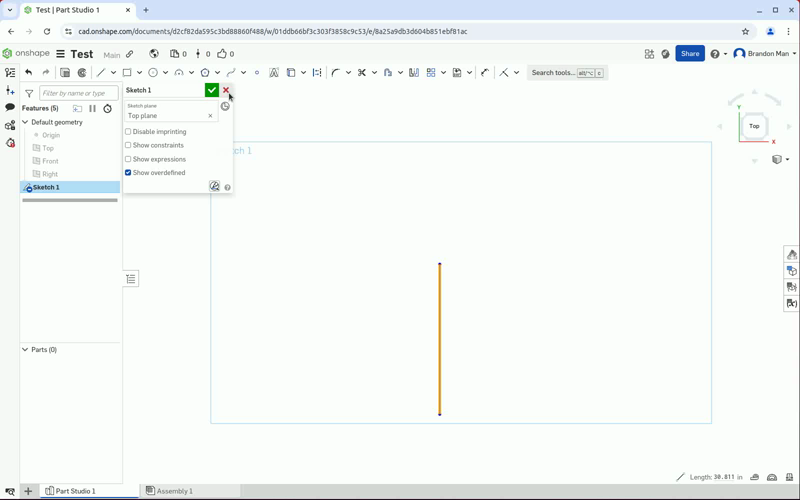
key(shift+h)
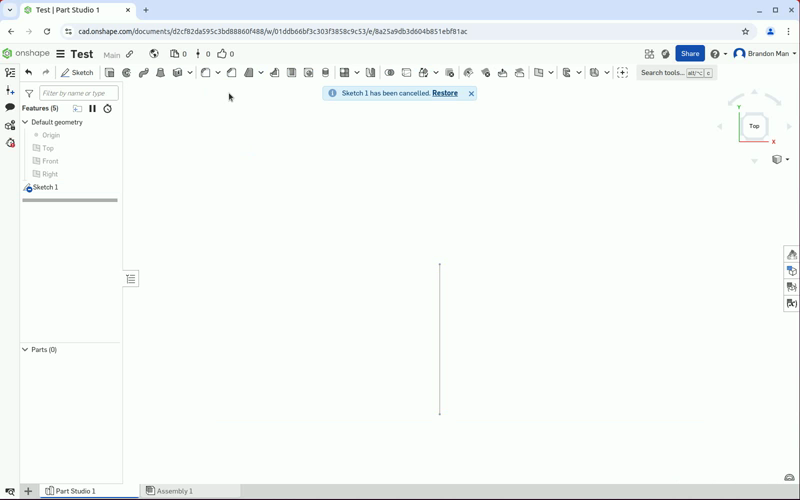
key(shift+s)
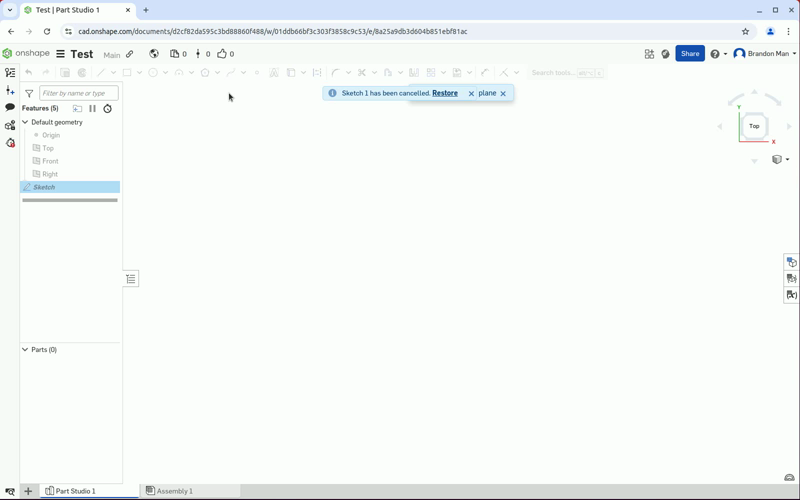
mouse_move(73, 150)
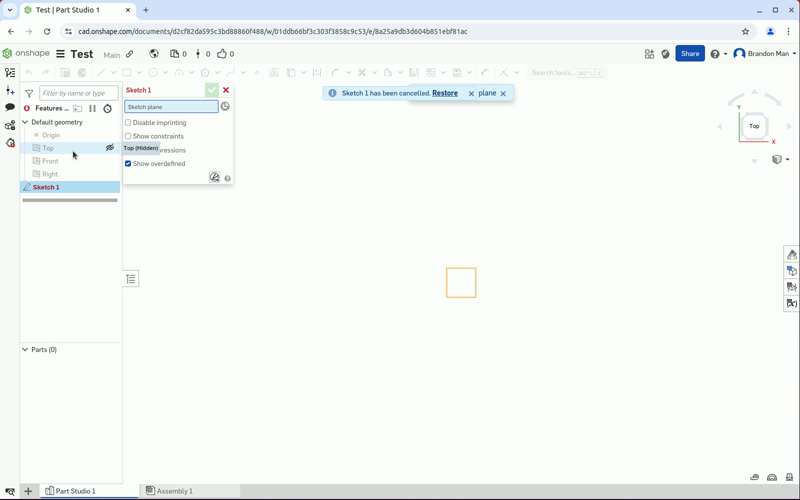
click(73, 150)
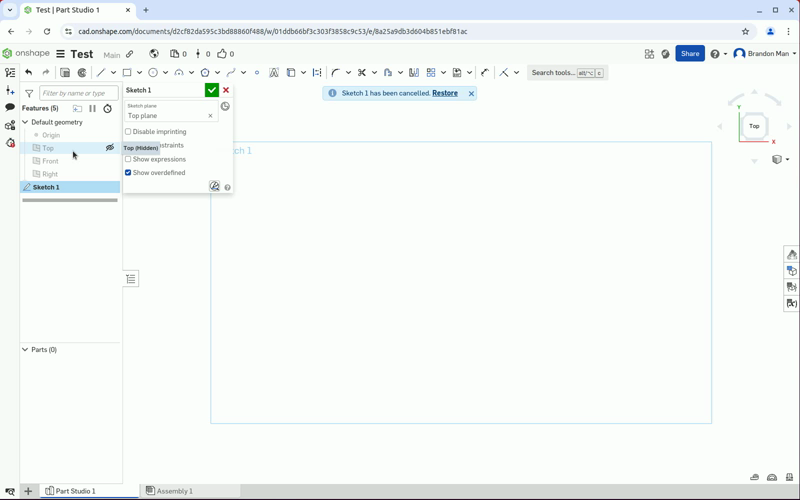
mouse_move(73, 352)
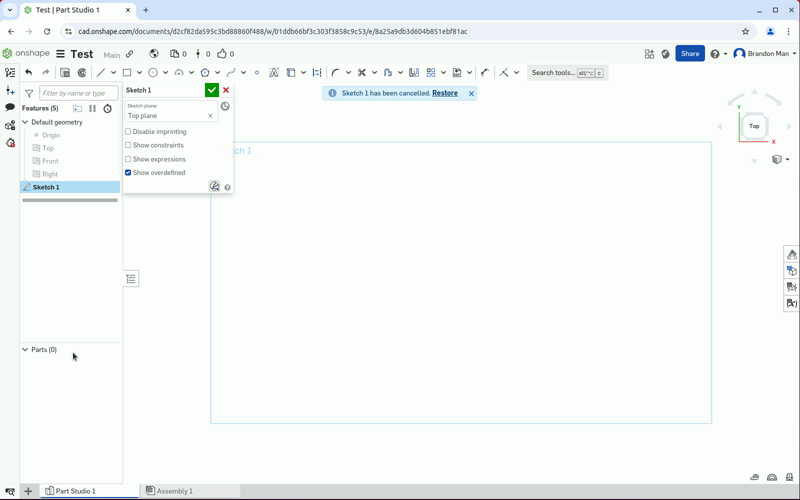
key(y)
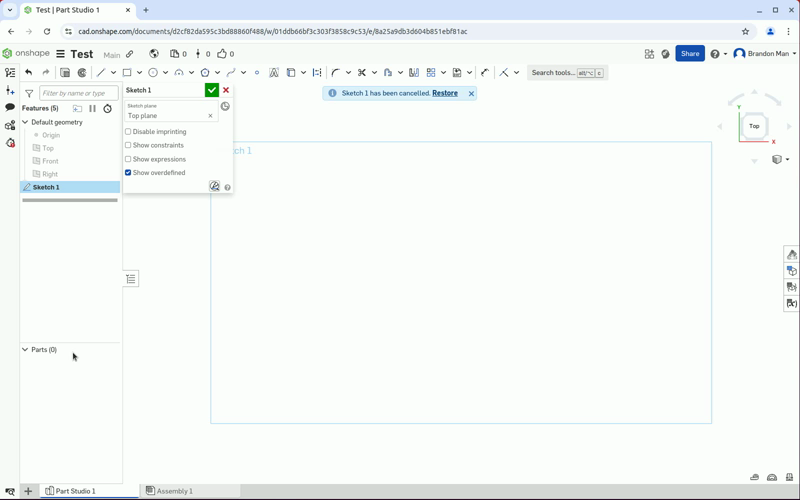
key(c)
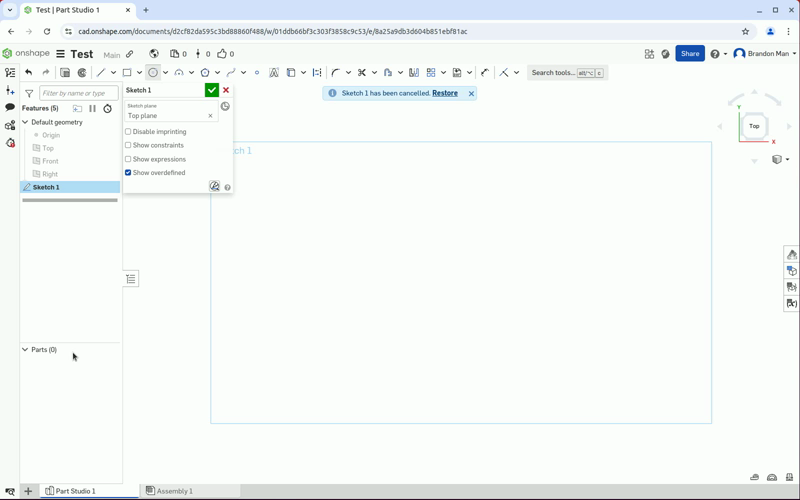
key_down(shift)
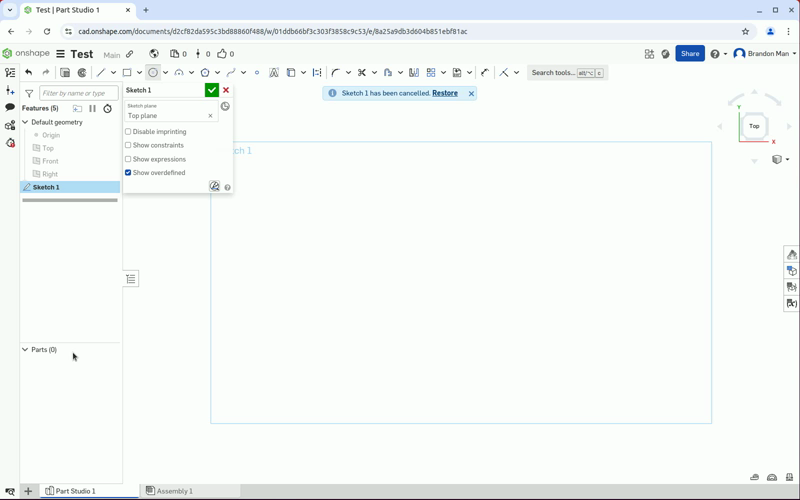
mouse_move(460, 282)
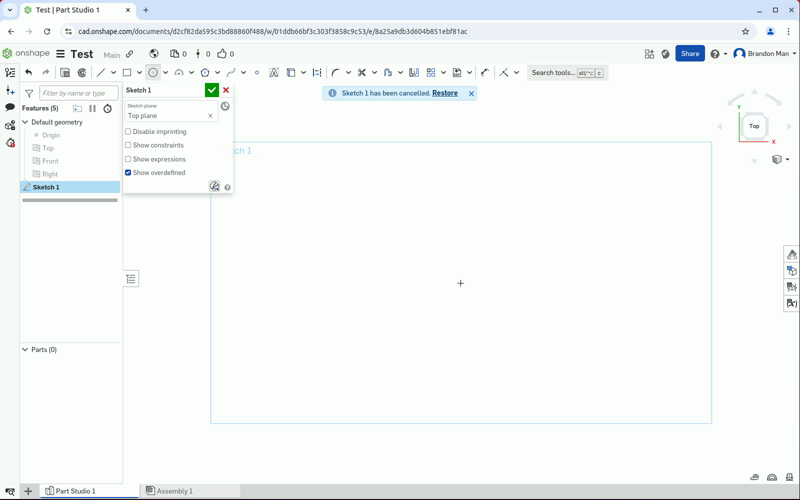
click(460, 282)
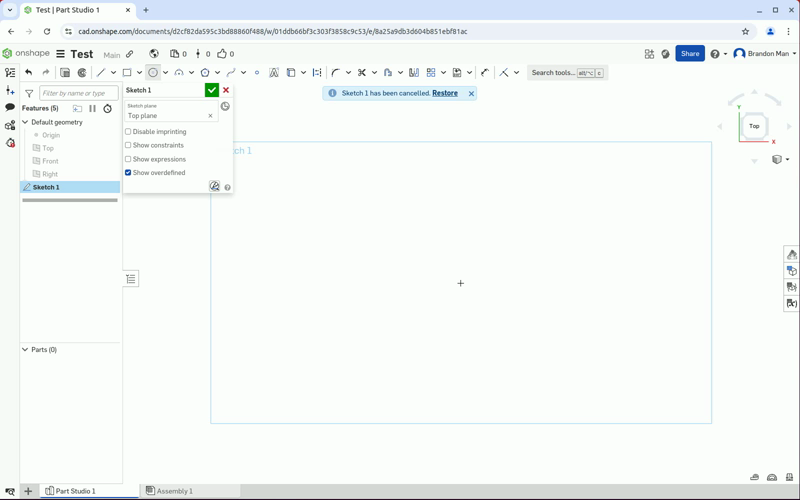
key_up(shift)
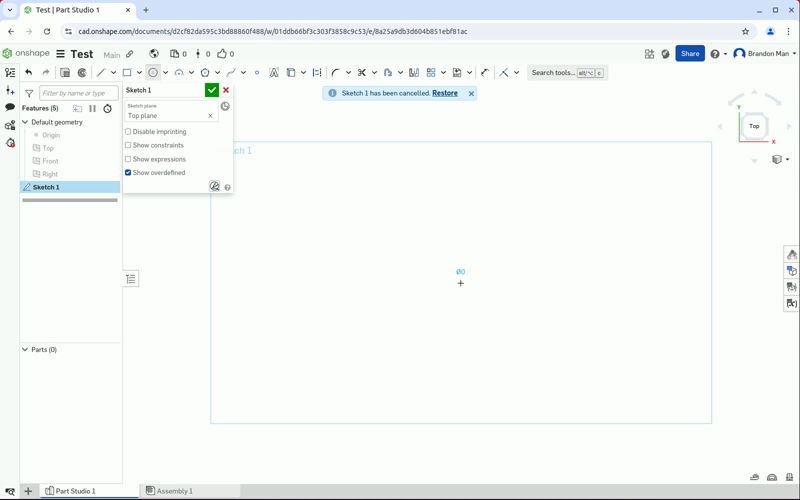
mouse_move(548, 282)
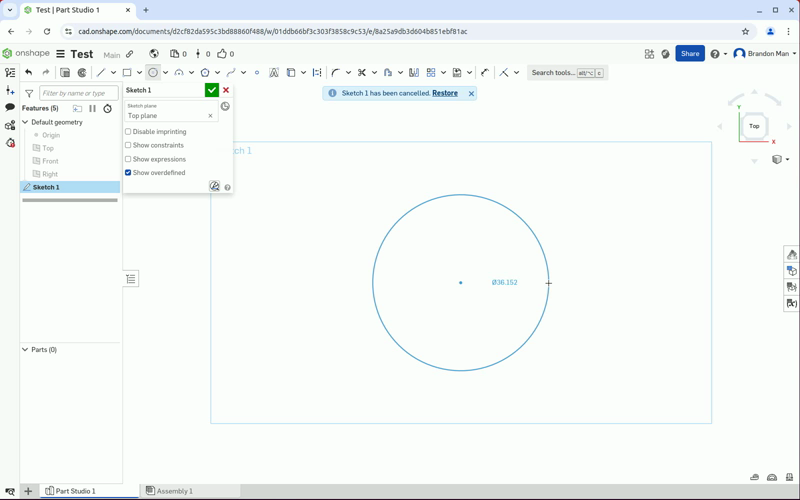
click(548, 282)
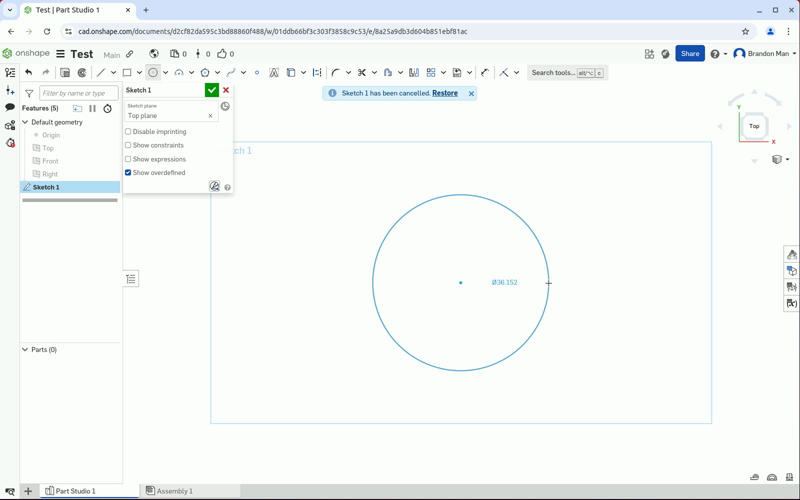
key(esc)
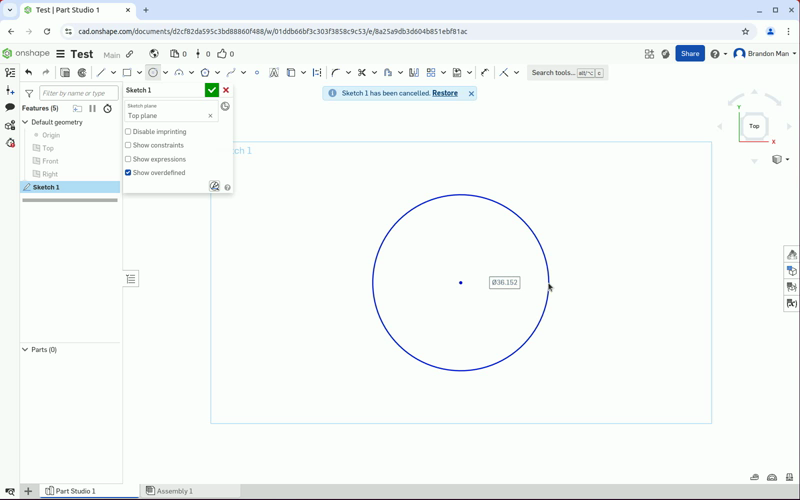
key(c)
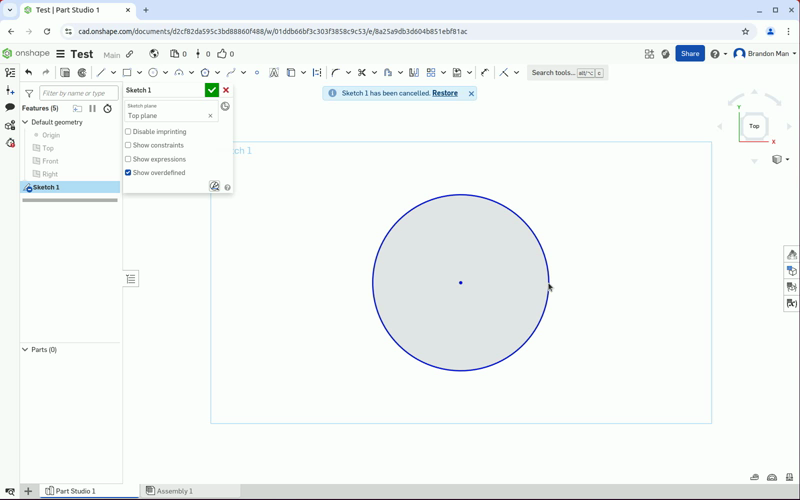
key_down(shift)
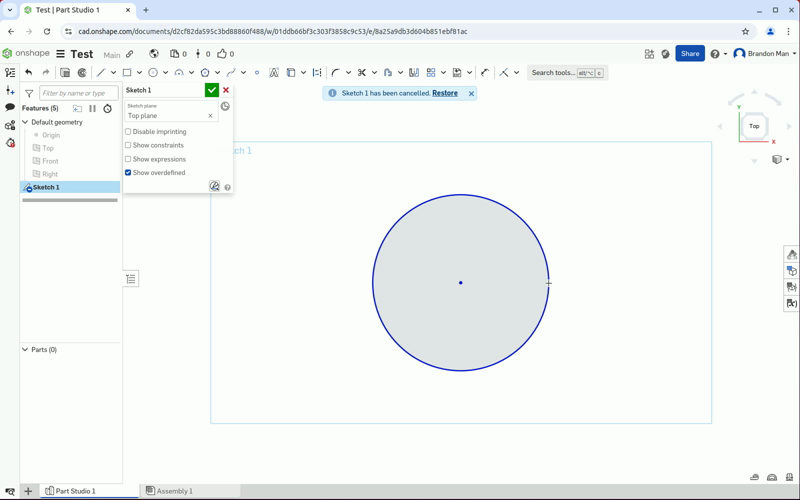
mouse_move(460, 282)
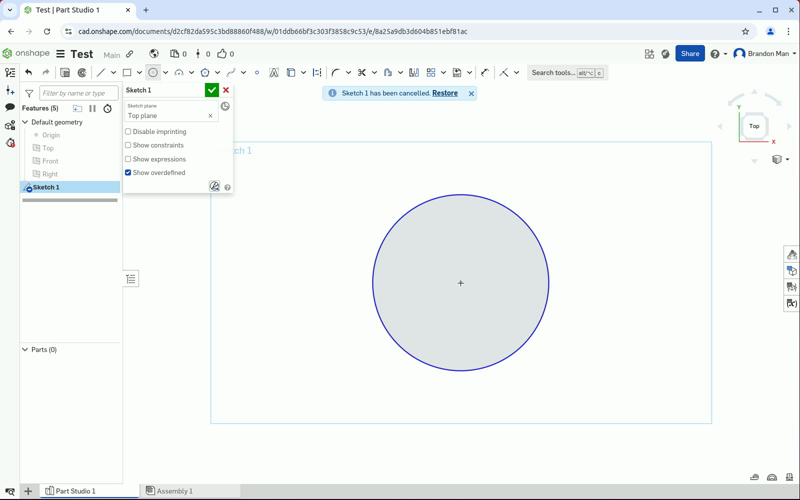
click(460, 282)
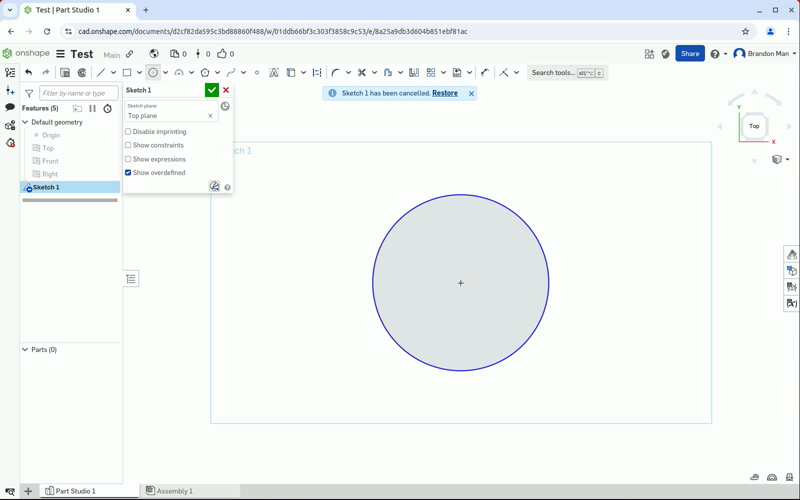
key_up(shift)
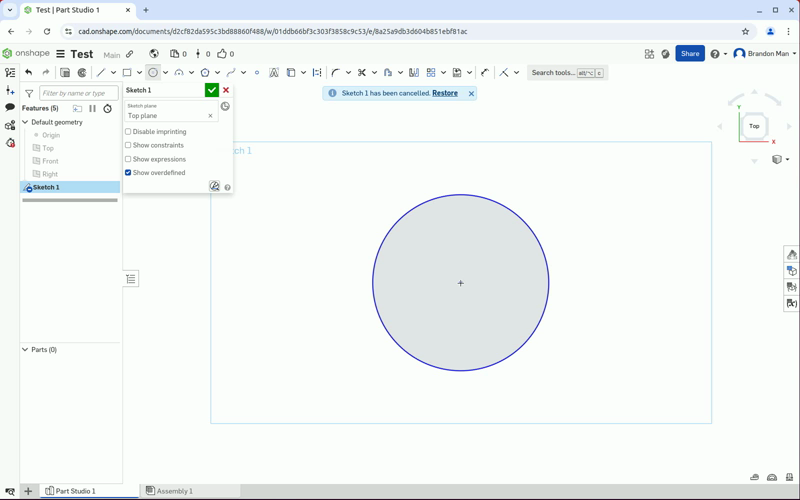
mouse_move(492, 282)
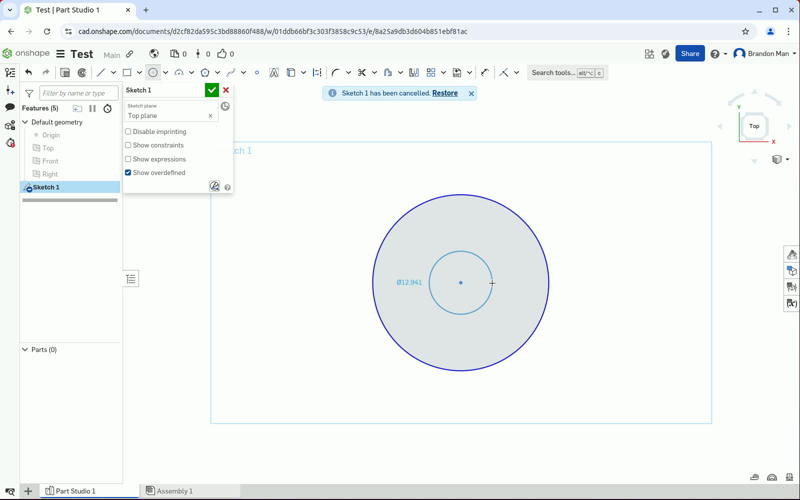
click(492, 282)
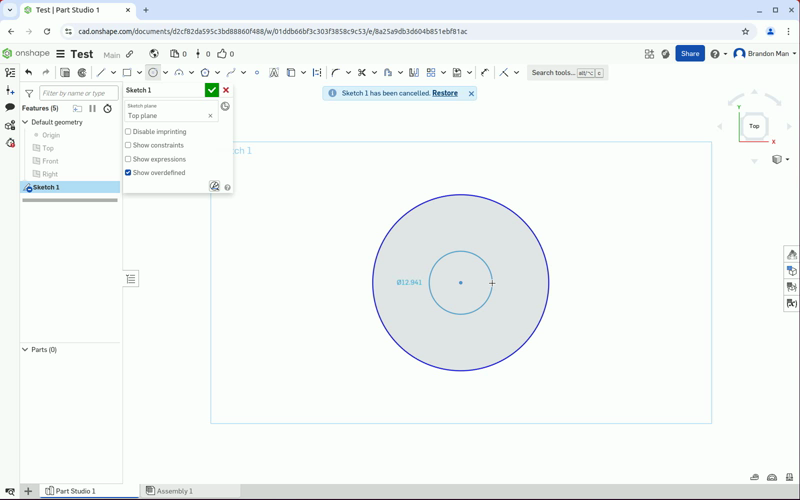
key(esc)
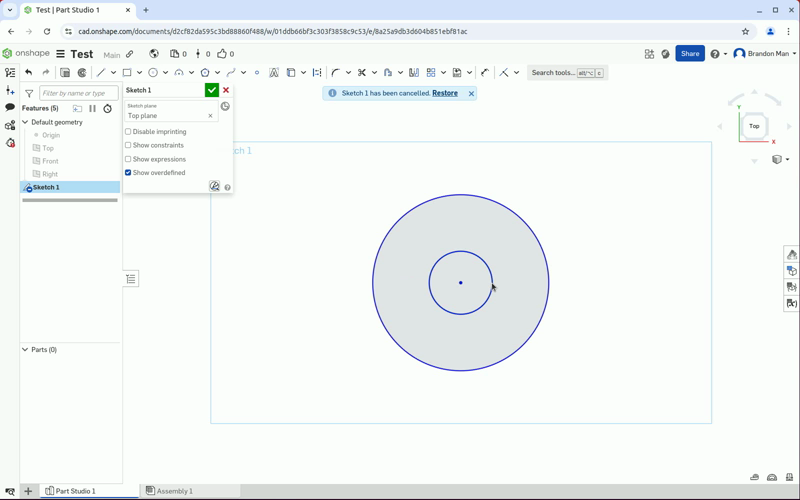
mouse_move(476, 218)
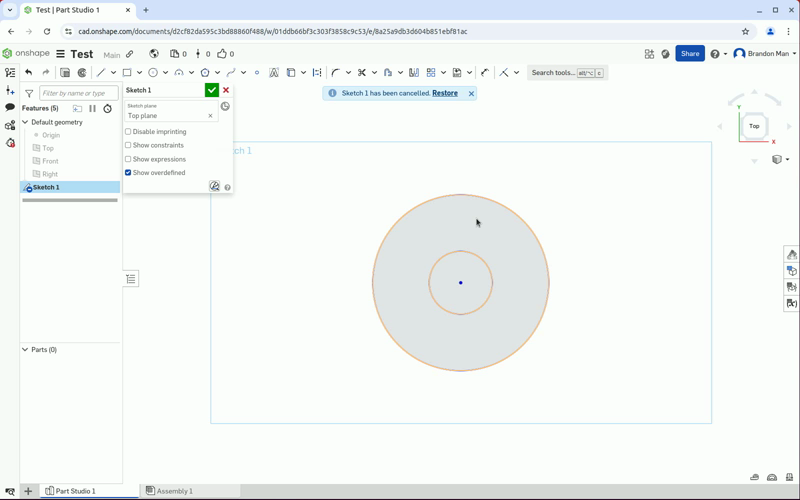
click(476, 218)
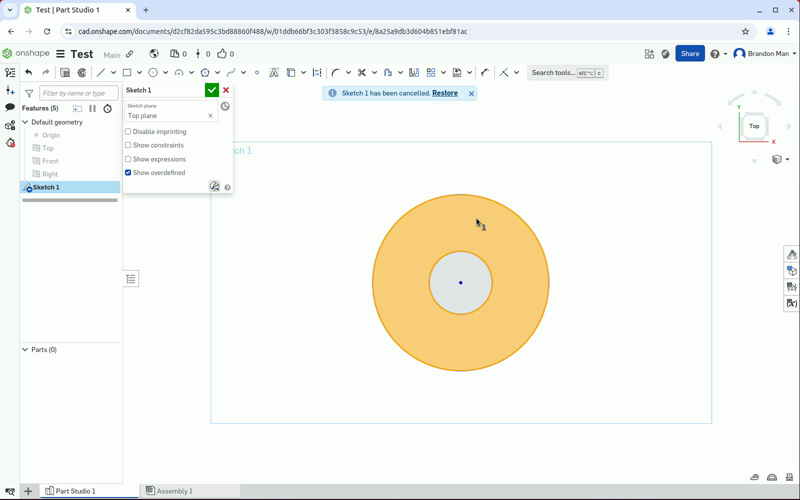
mouse_move(73, 352)
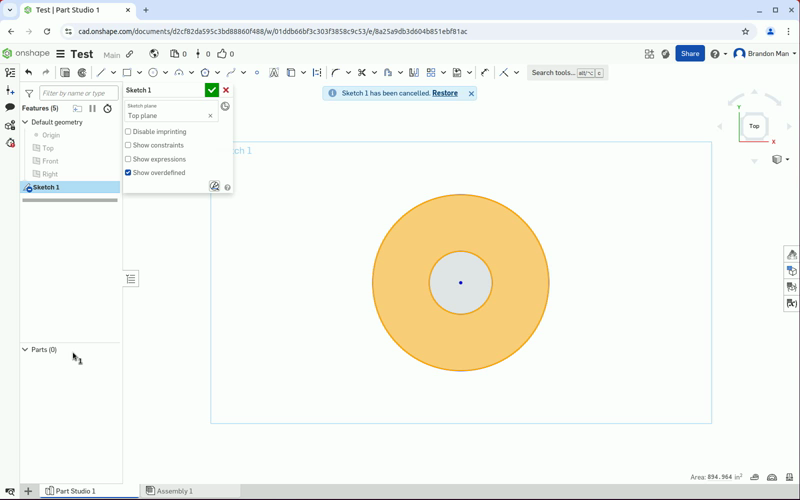
key(shift+y)
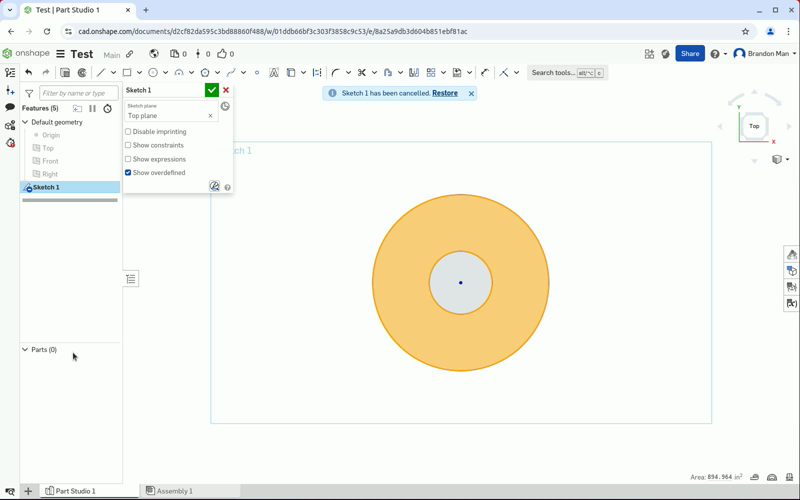
key(shift+e)
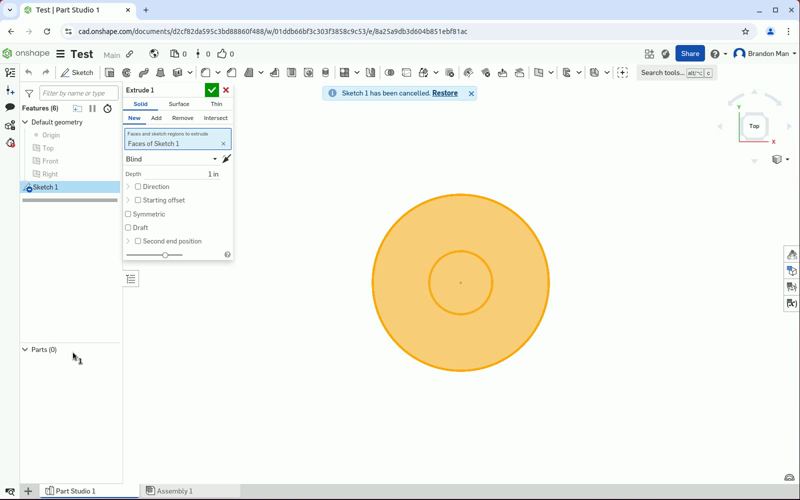
mouse_move(143, 106)
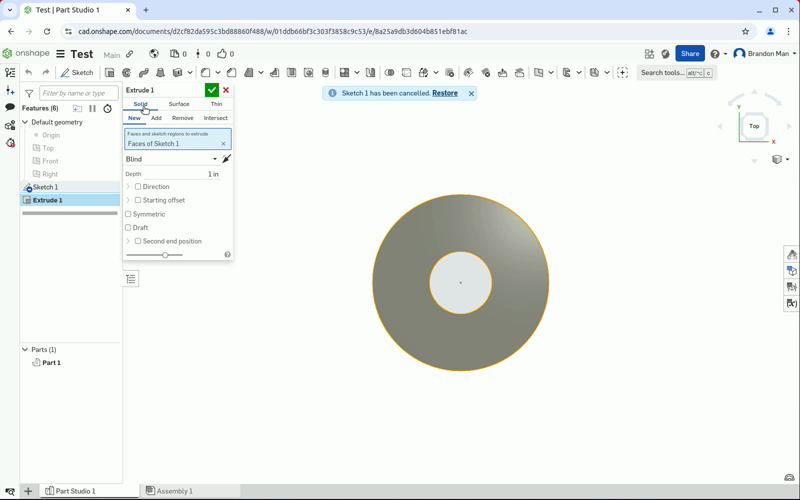
click(143, 106)
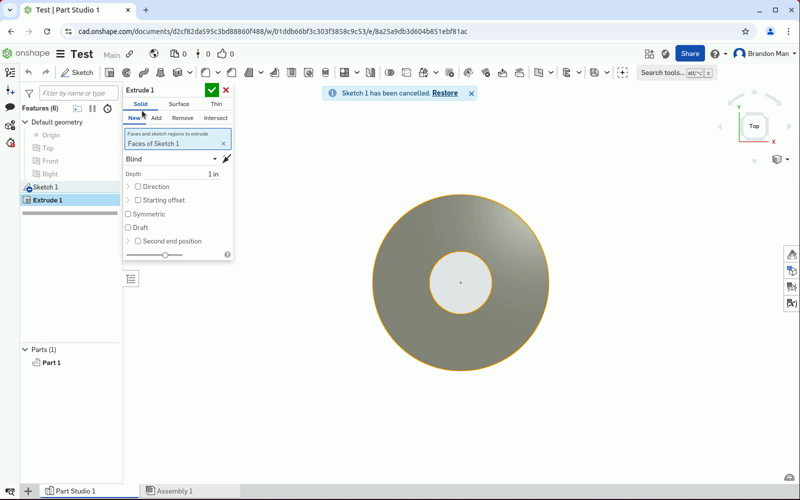
mouse_move(137, 120)
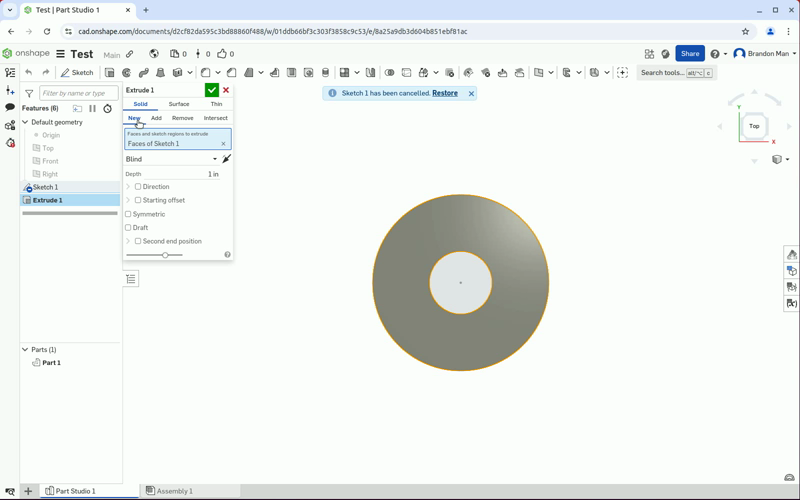
click(137, 120)
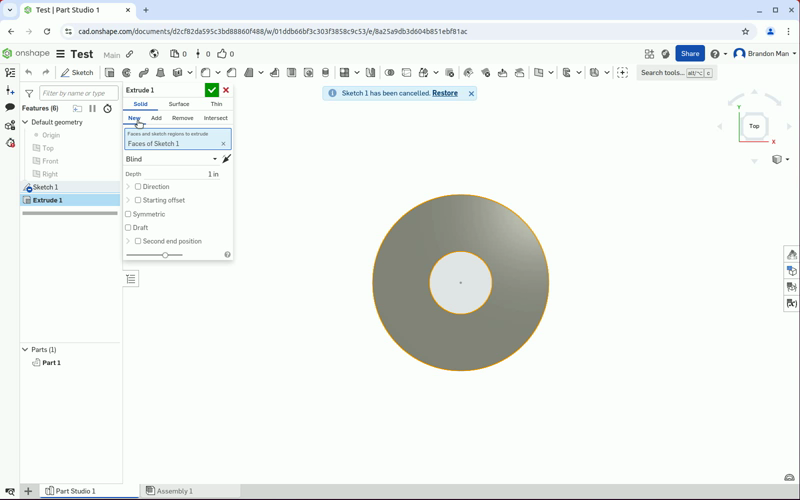
key(tab, 4)
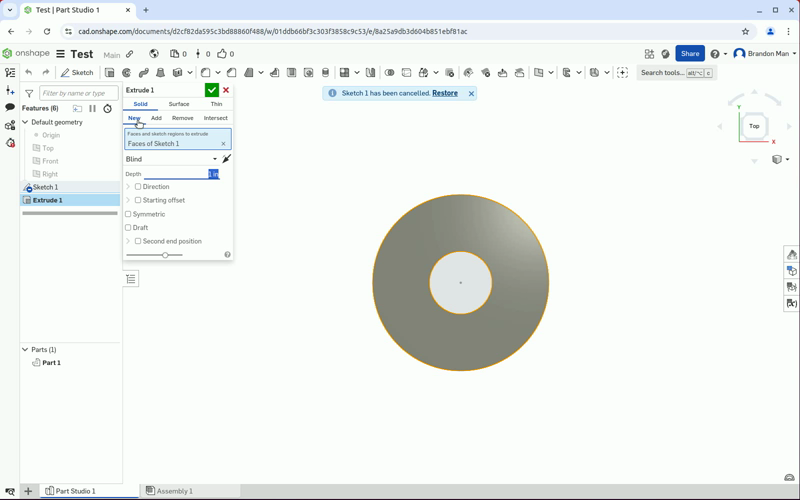
text(12.758)
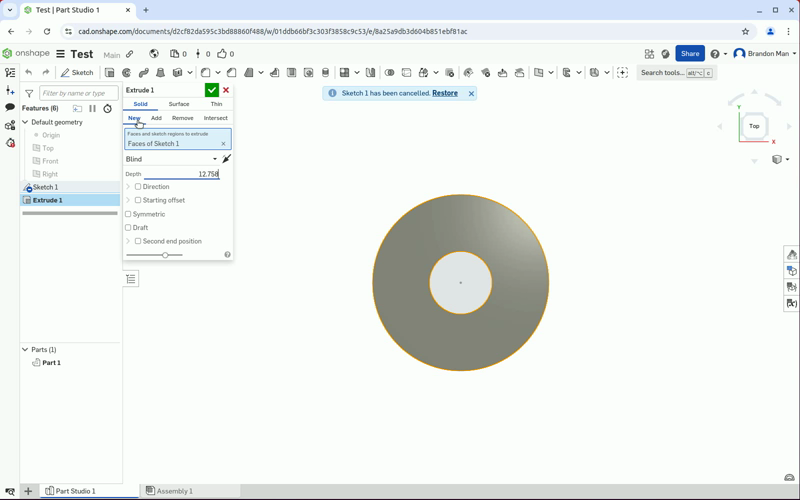
key(enter)
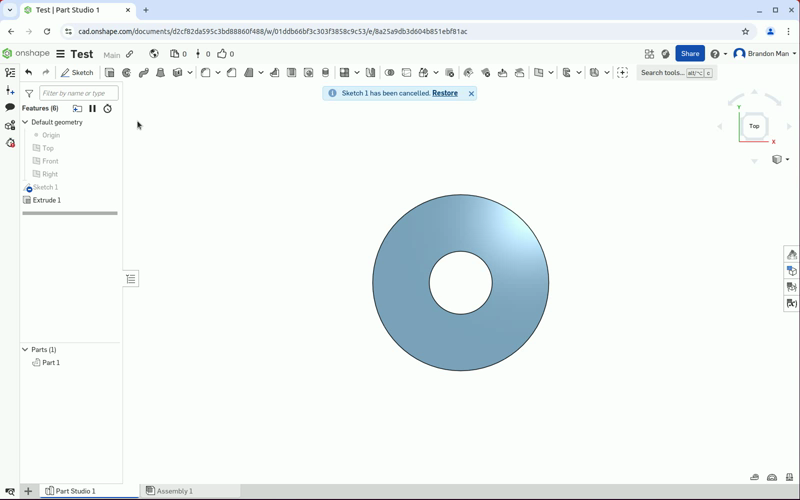
key(shift+h)
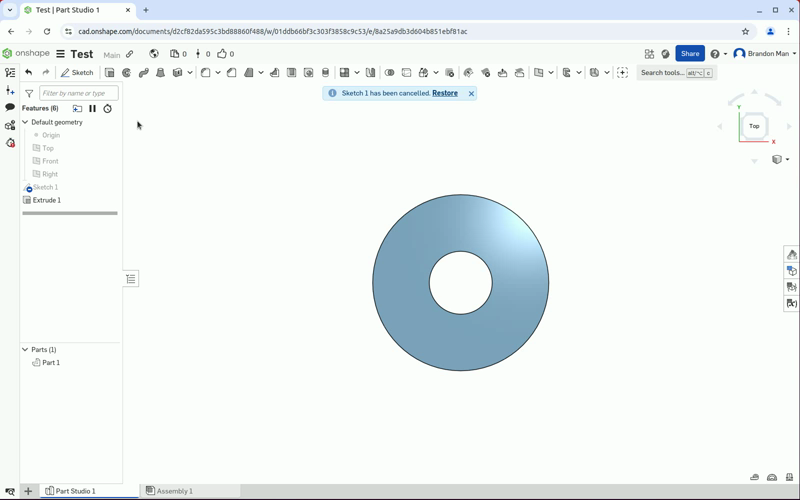
key(shift+h)
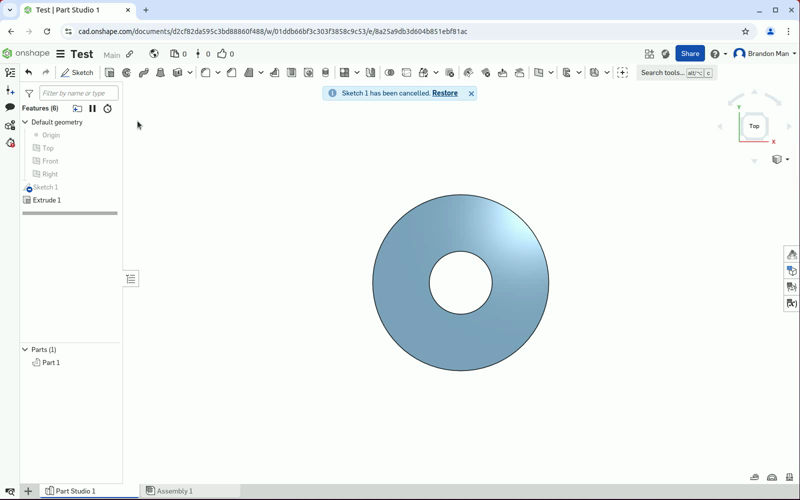
mouse_move(73, 189)
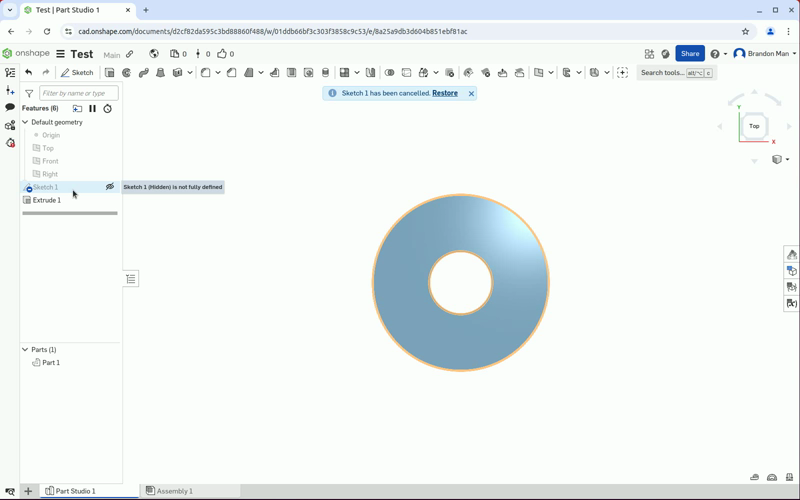
click(73, 189)
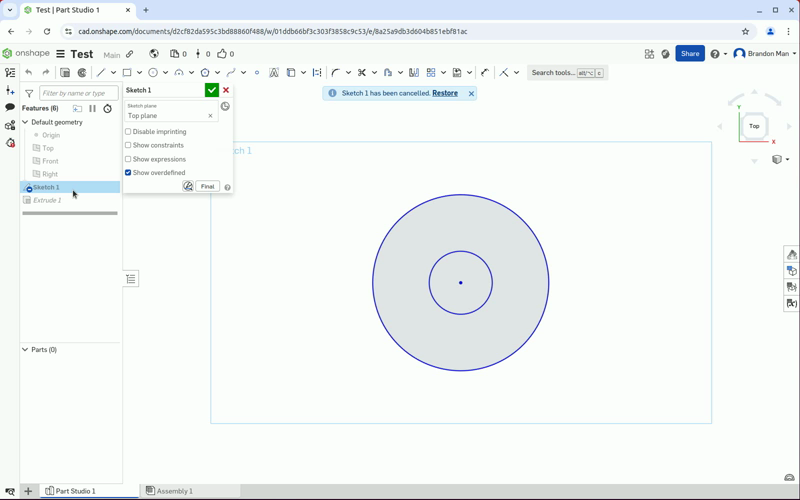
mouse_move(229, 92)
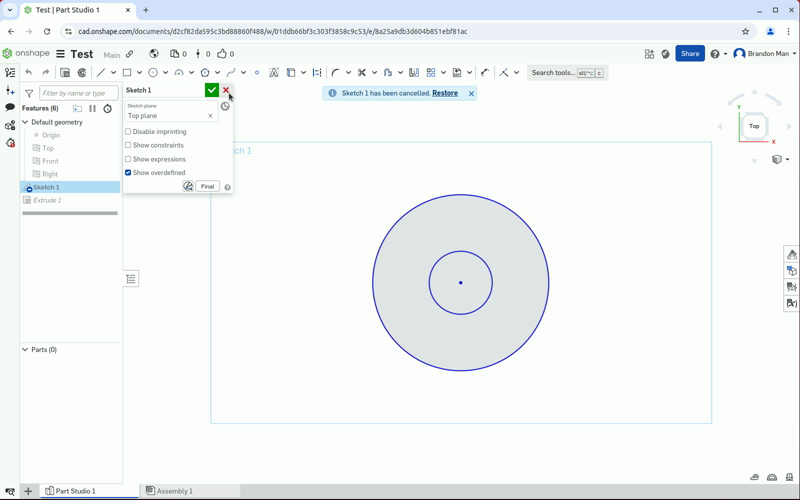
click(229, 92)
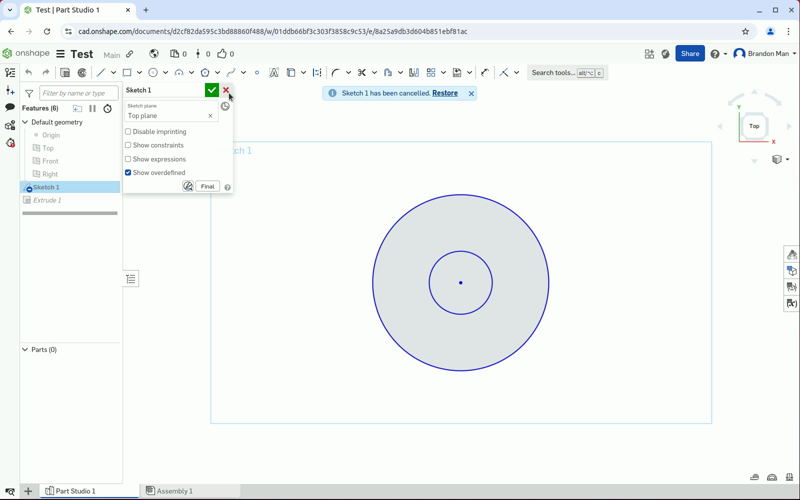
key(shift+s)
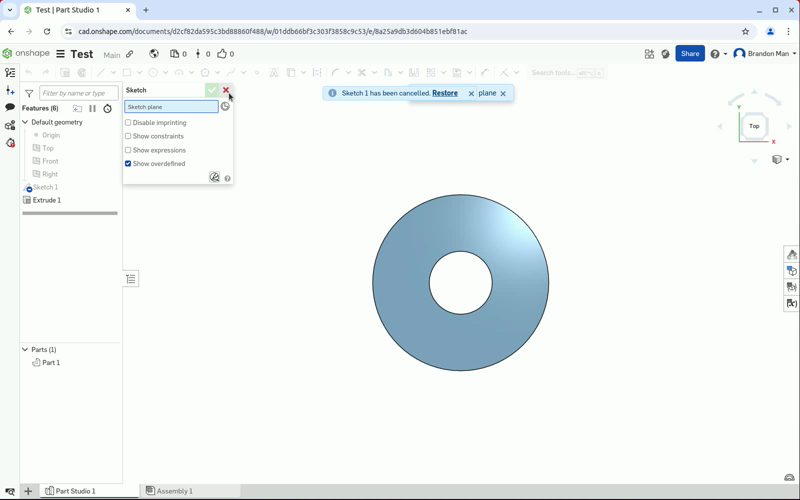
mouse_move(73, 150)
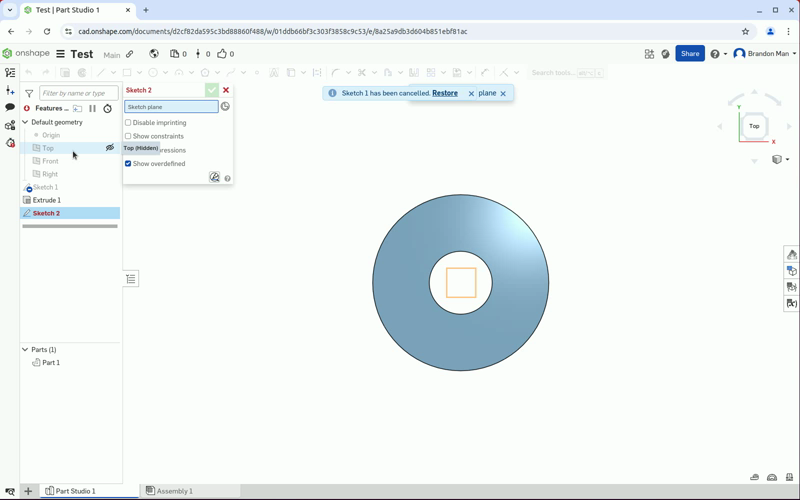
click(73, 150)
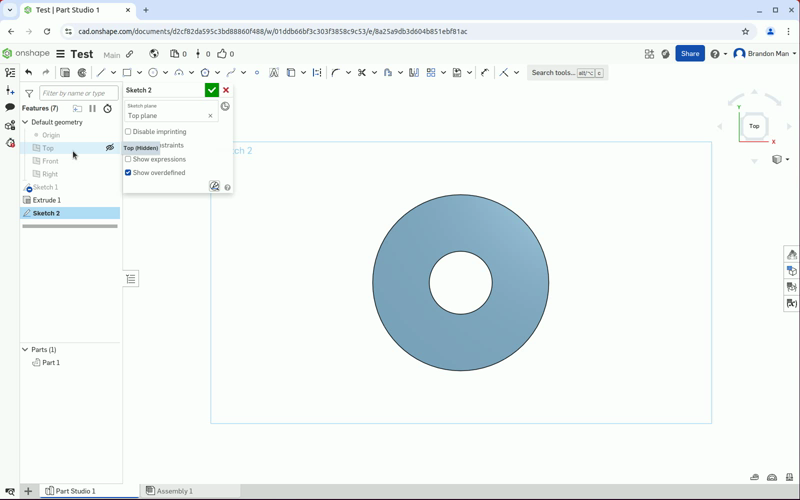
mouse_move(73, 352)
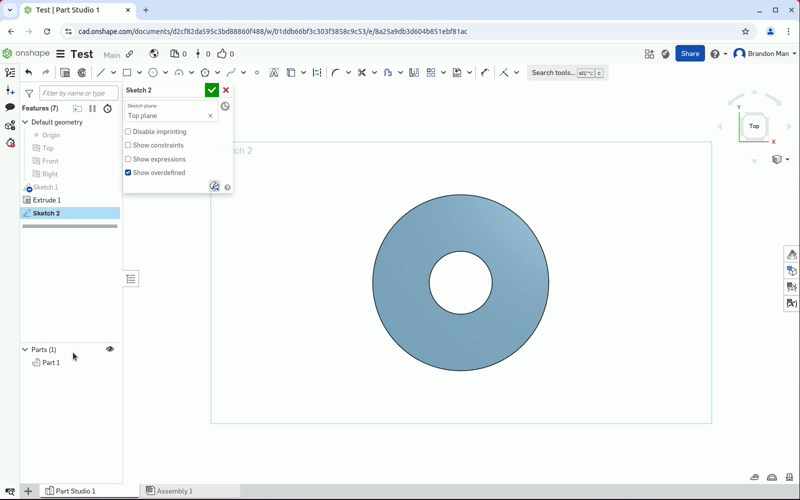
key(y)
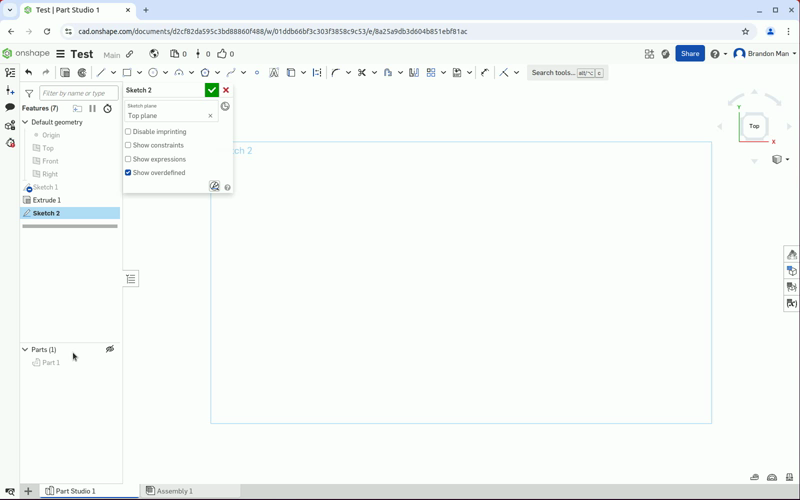
key(c)
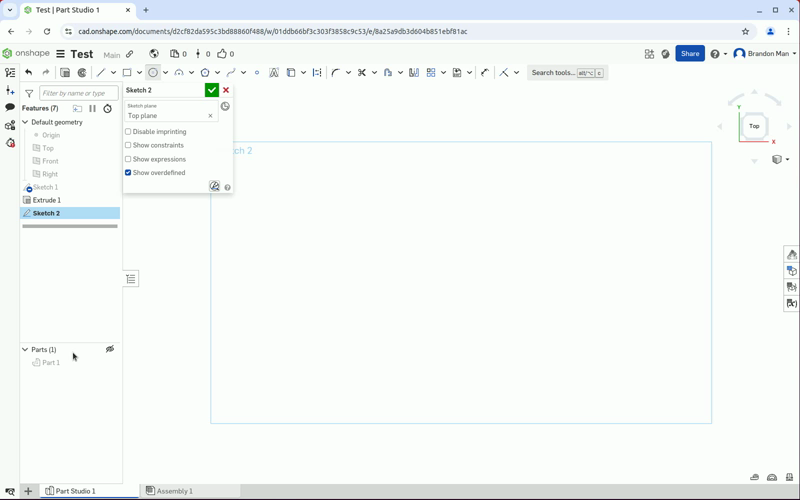
key_down(shift)
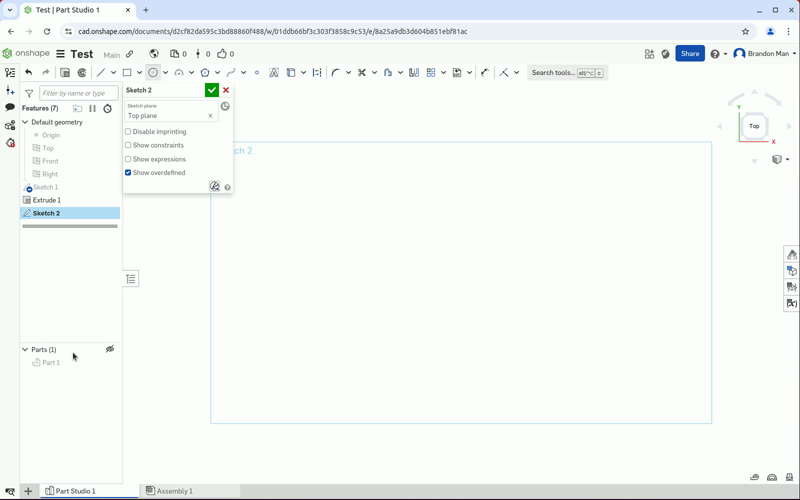
mouse_move(461, 282)
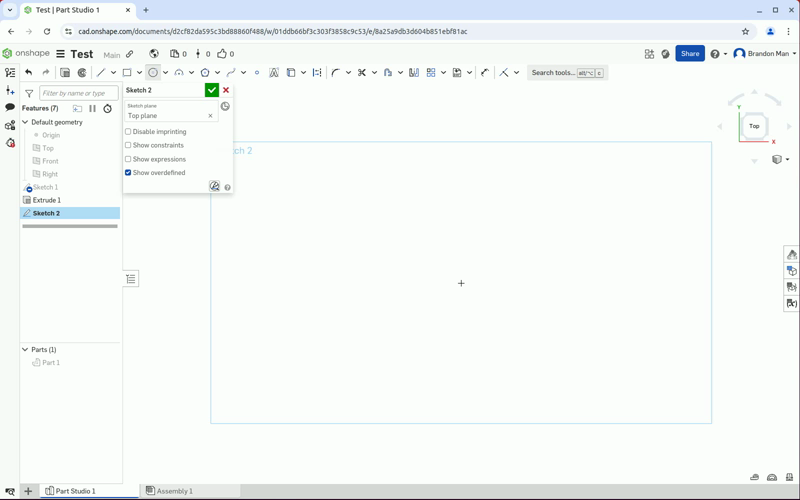
click(461, 282)
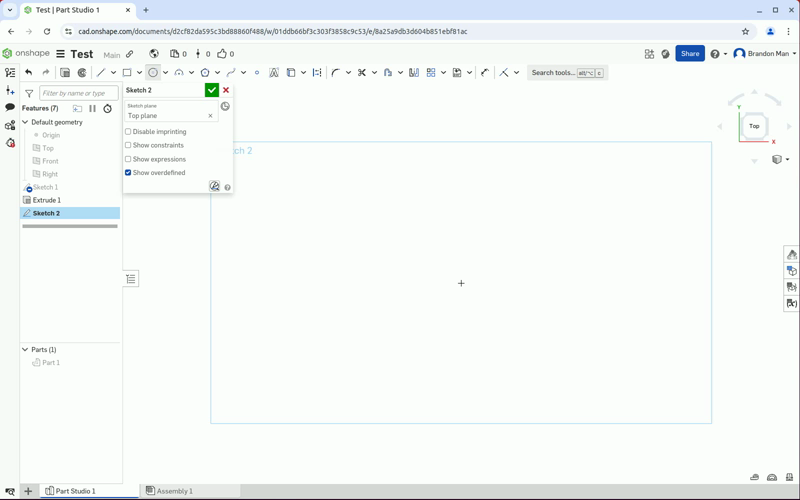
key_up(shift)
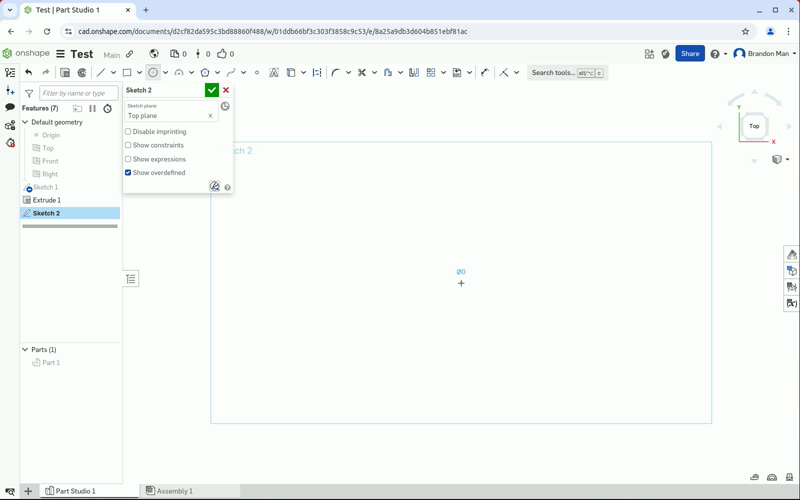
mouse_move(574, 282)
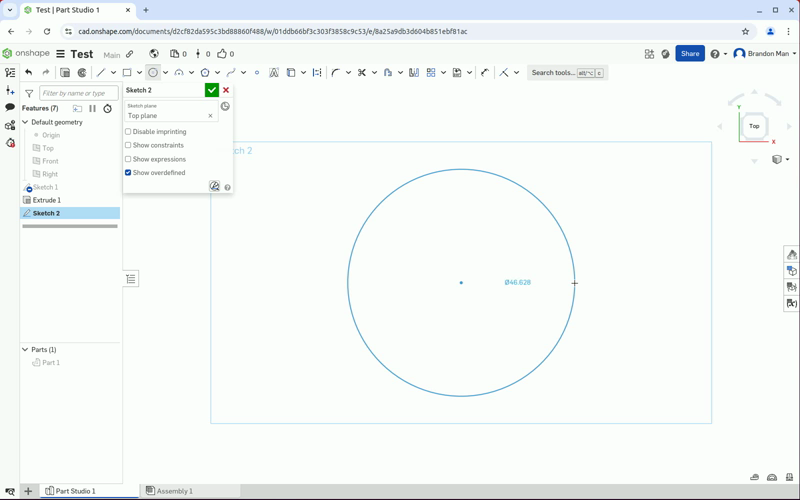
click(574, 282)
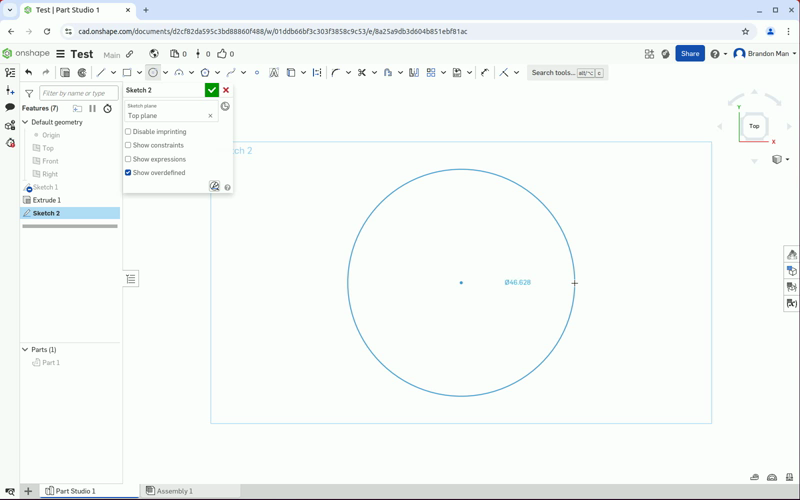
key(esc)
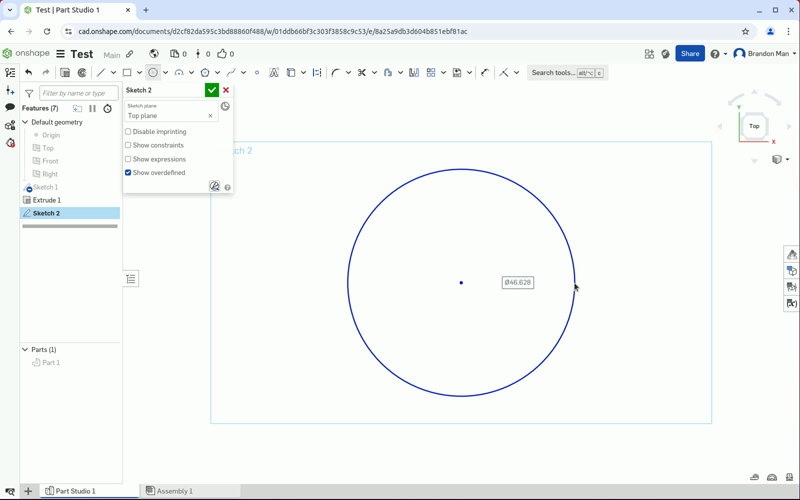
key(c)
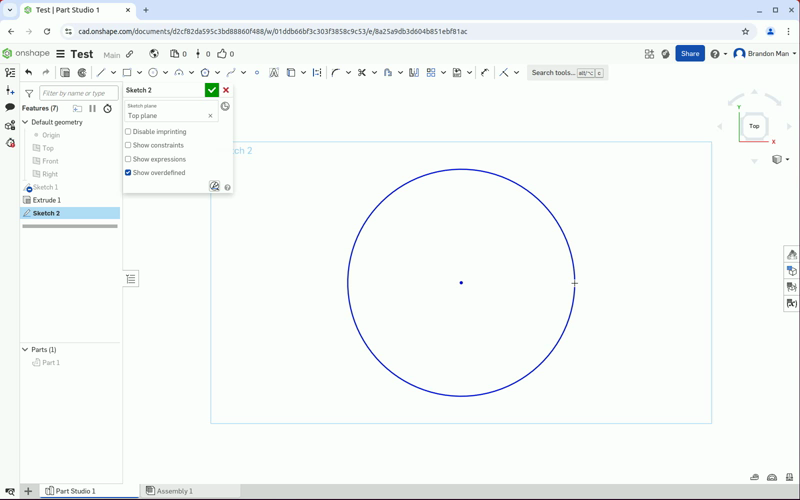
key_down(shift)
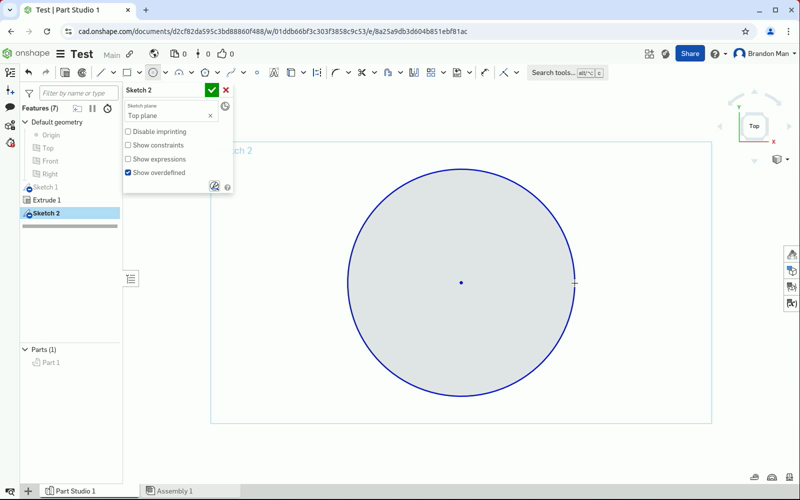
mouse_move(461, 282)
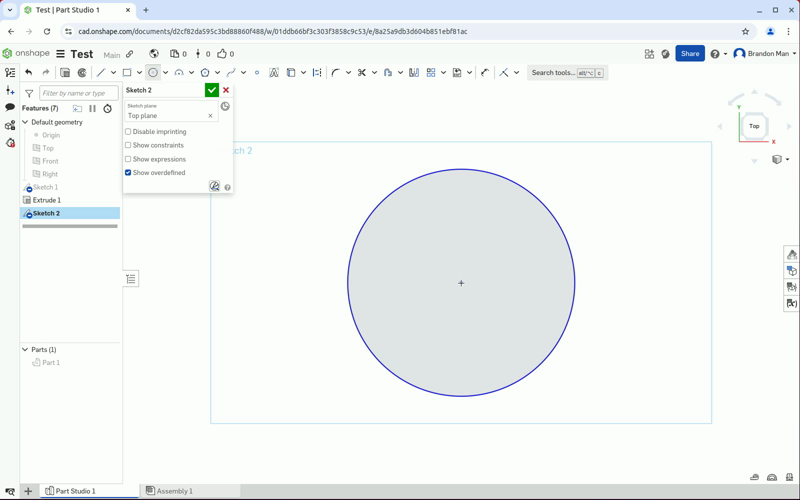
click(461, 282)
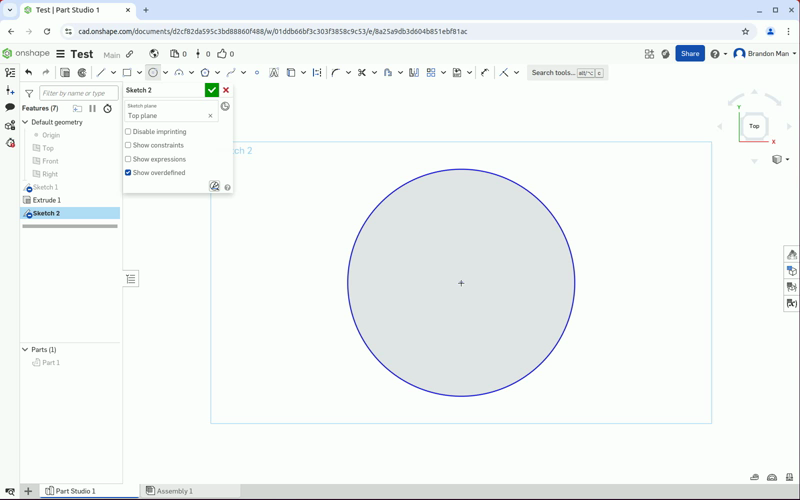
key_up(shift)
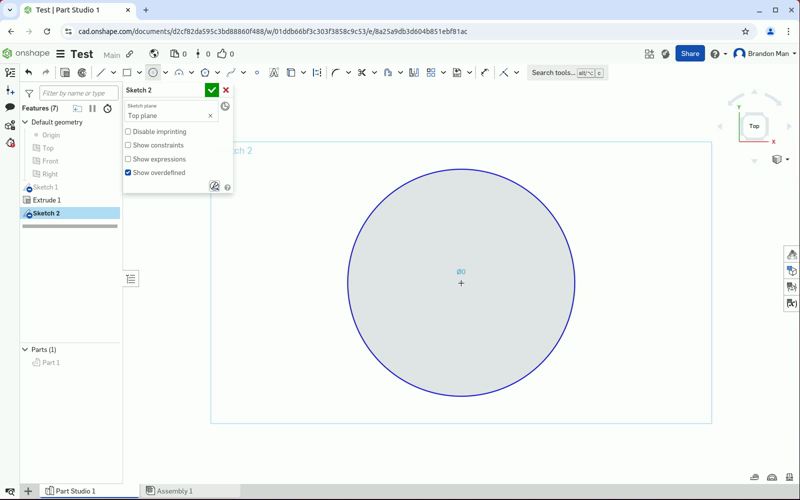
mouse_move(548, 282)
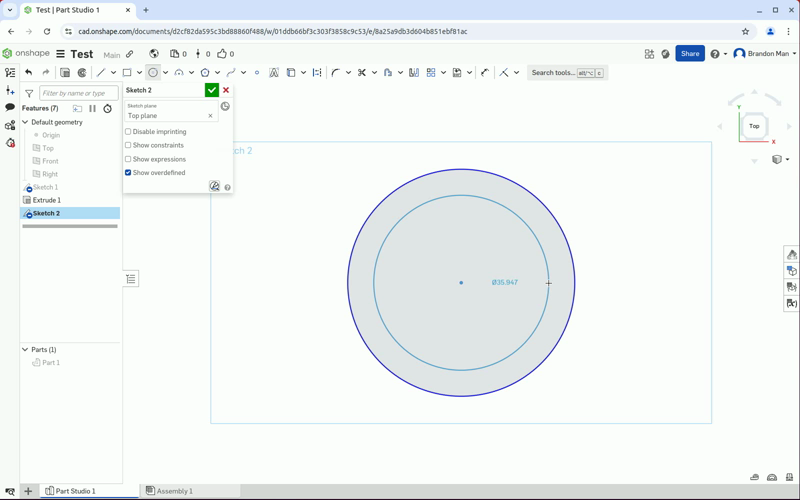
click(548, 282)
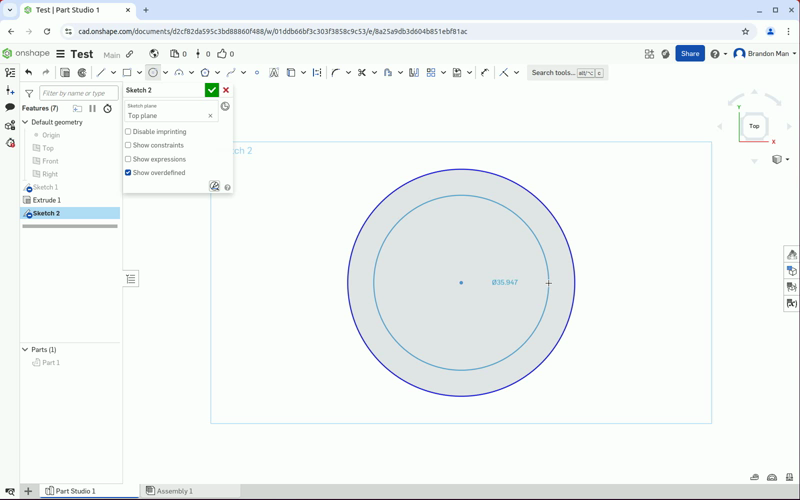
key(esc)
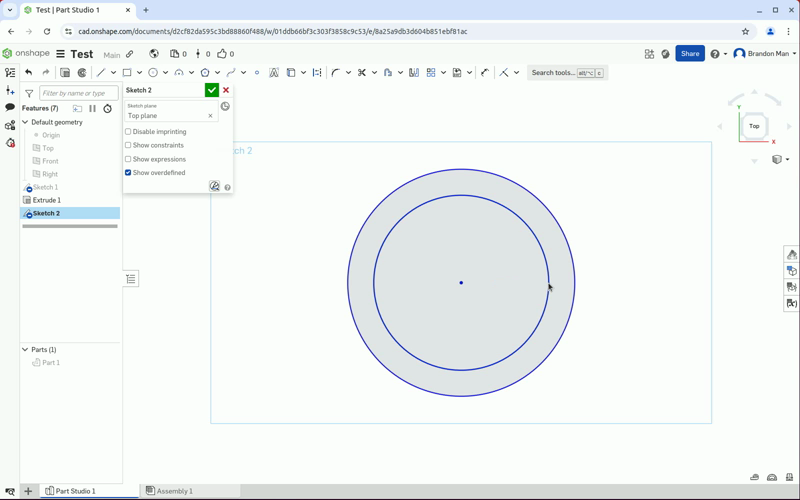
mouse_move(559, 255)
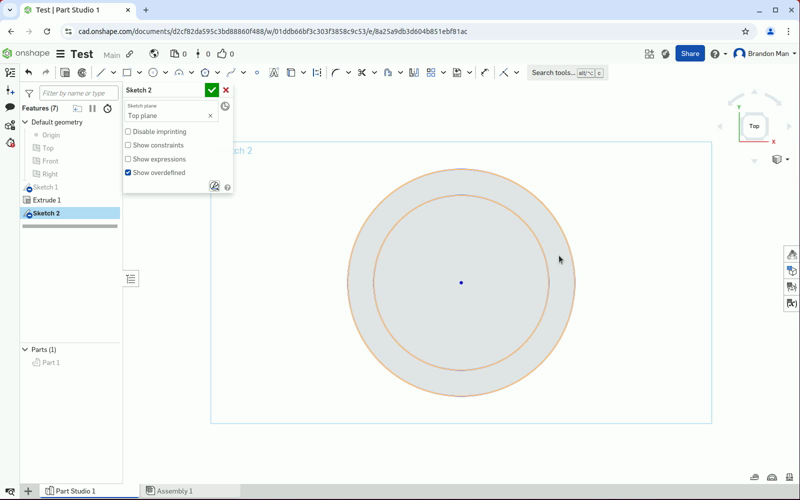
click(559, 255)
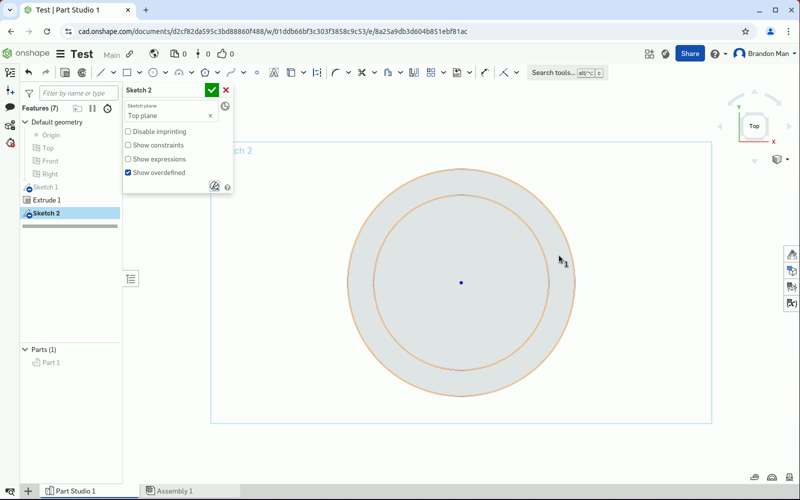
mouse_move(73, 352)
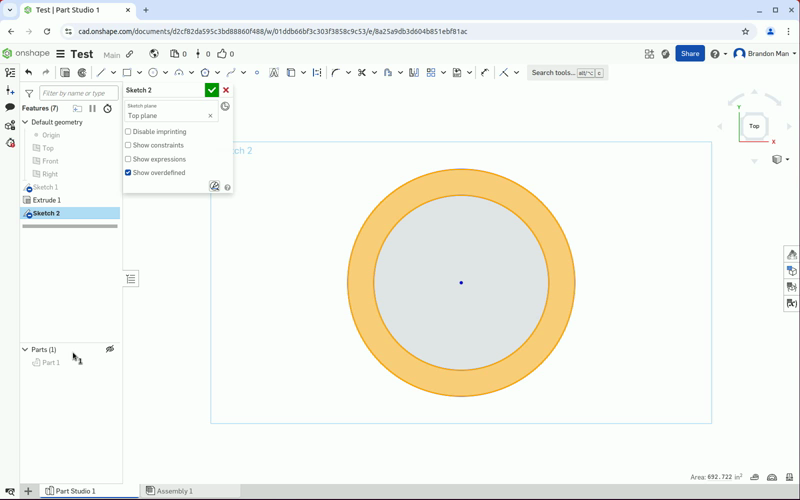
key(shift+y)
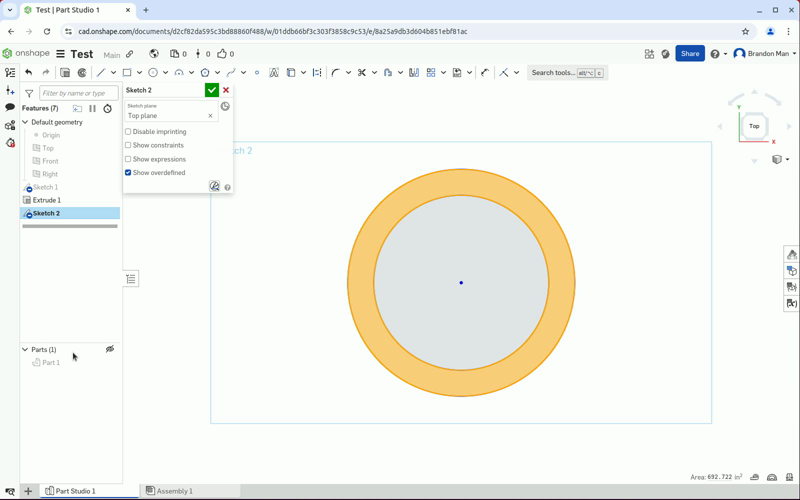
key(shift+e)
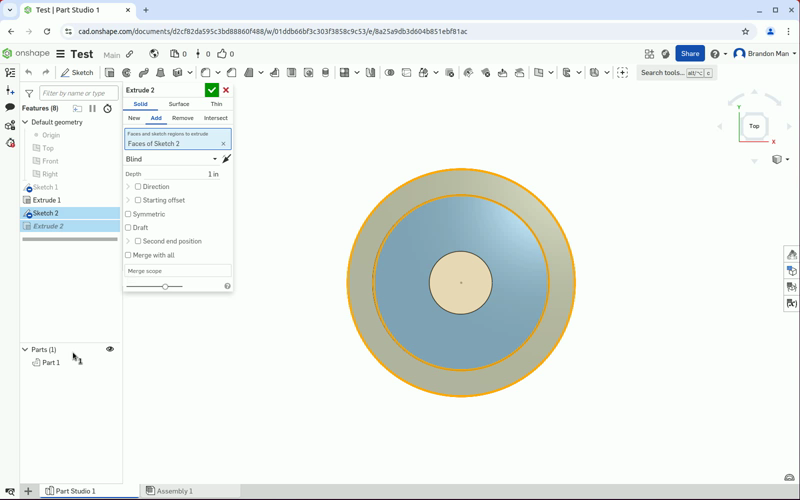
mouse_move(143, 106)
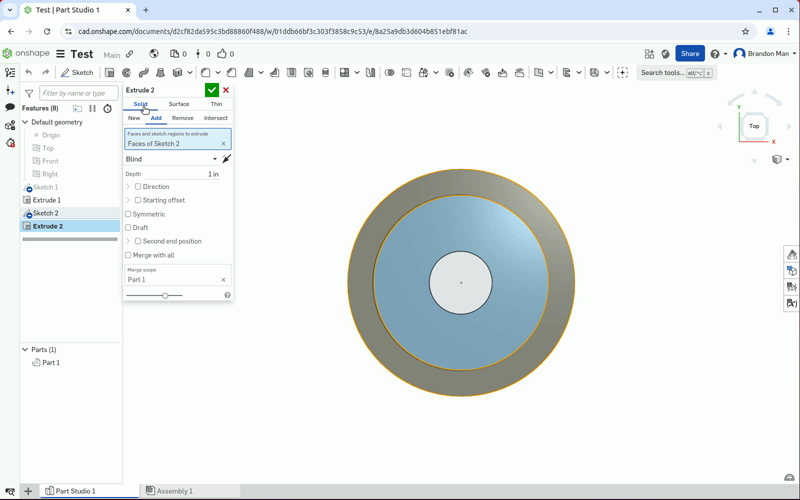
click(143, 106)
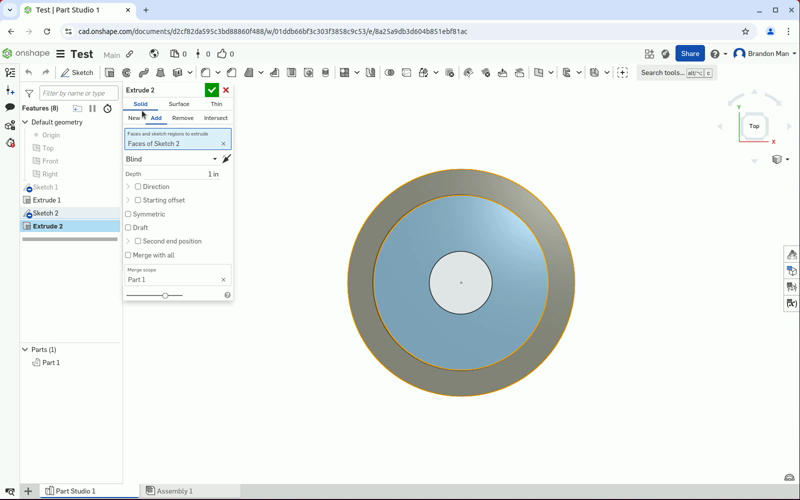
mouse_move(137, 120)
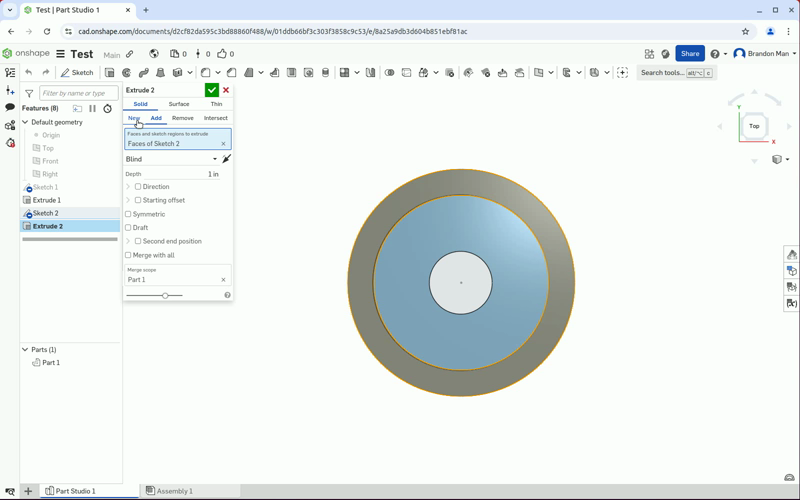
click(137, 120)
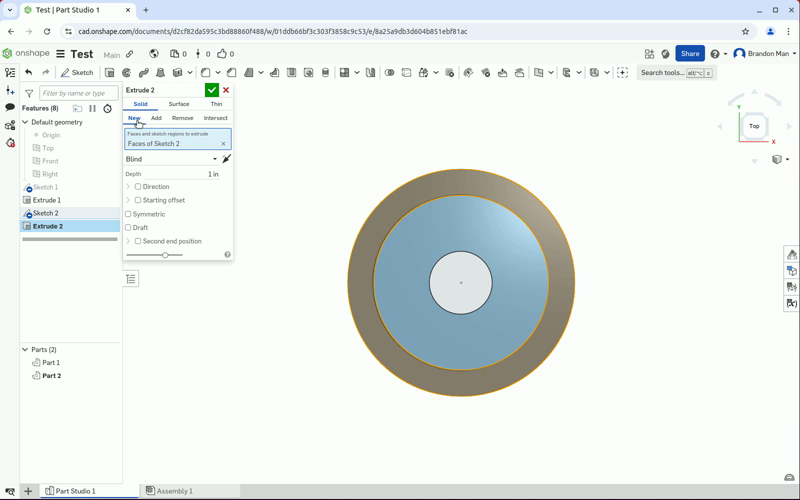
key(tab, 4)
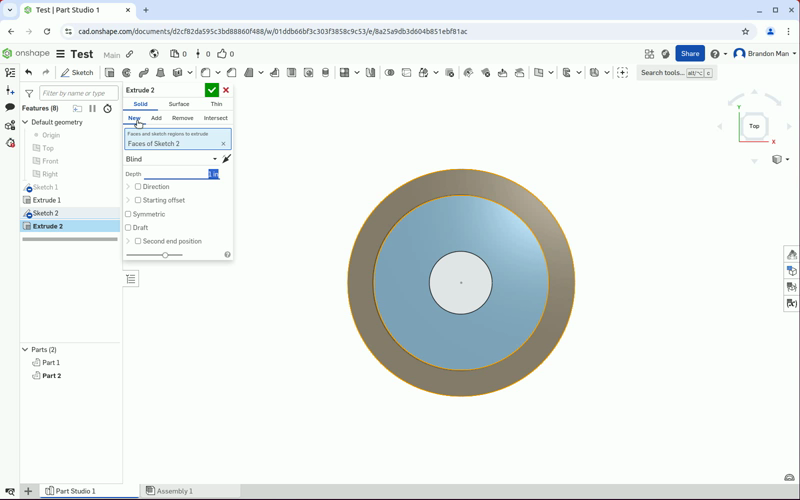
text(2.648)
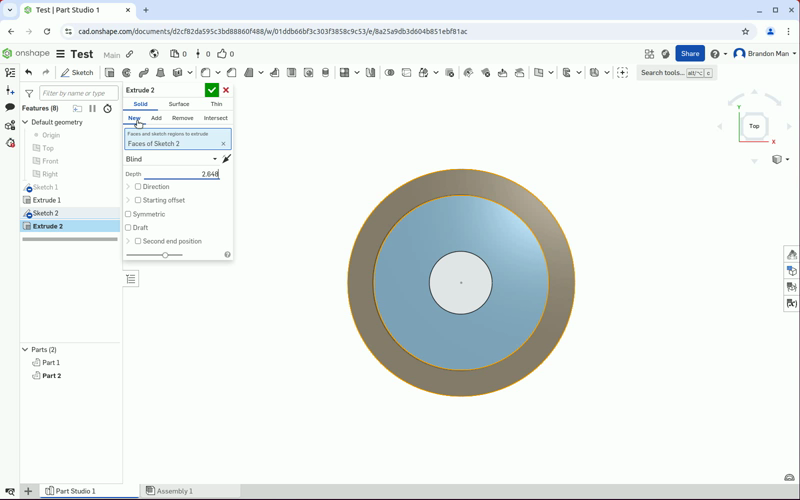
key(enter)
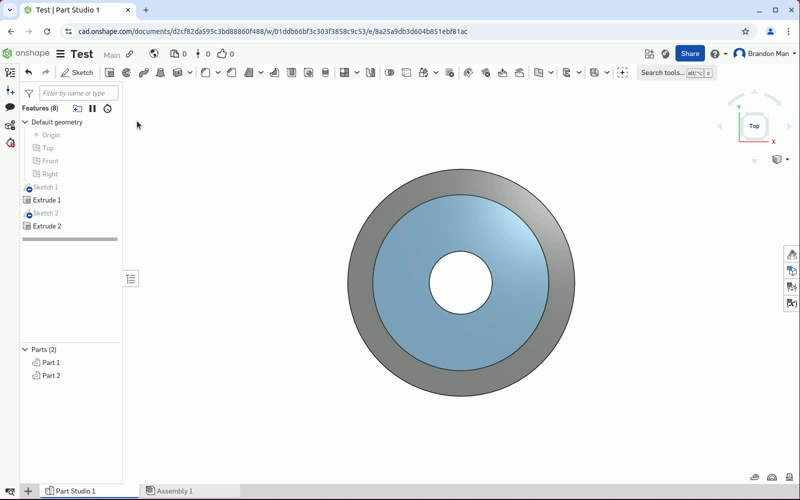
key(shift+h)
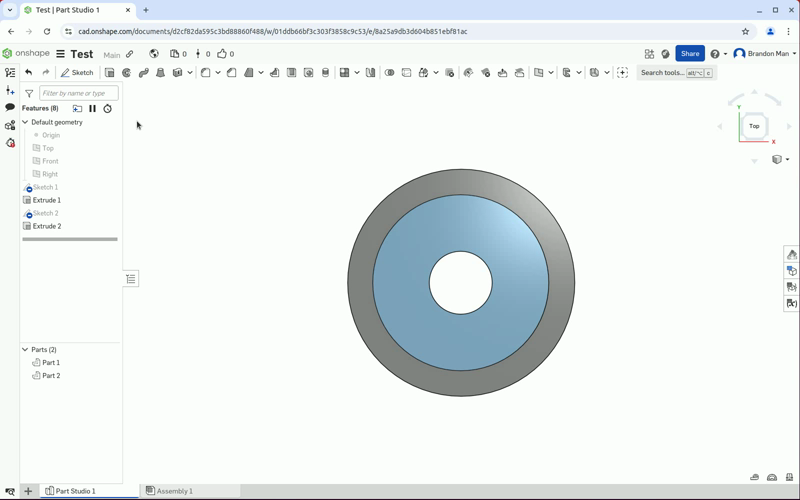
key(shift+h)
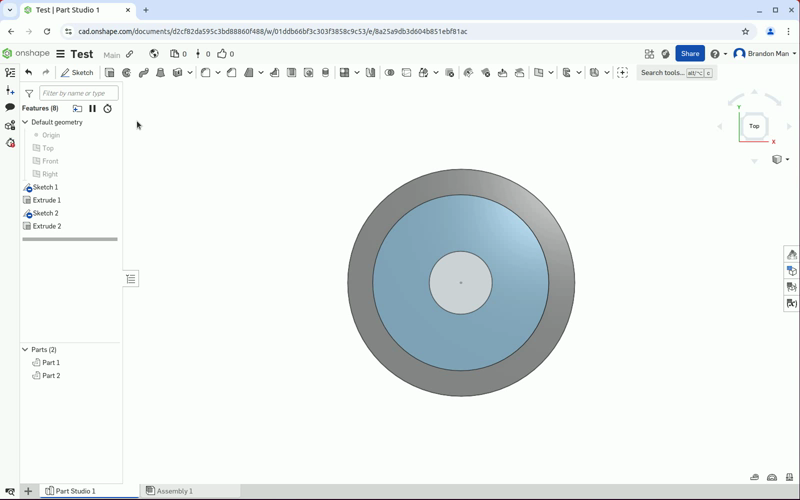
key(shift+7)
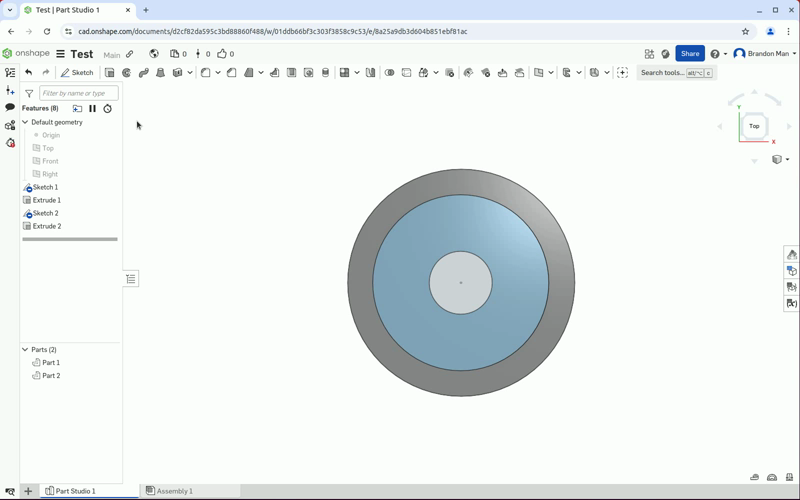
key(up, 3)
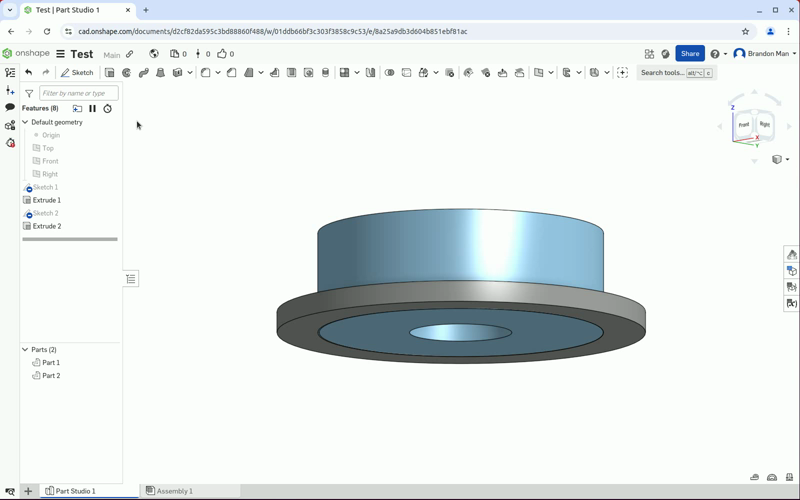
key(left, 3)
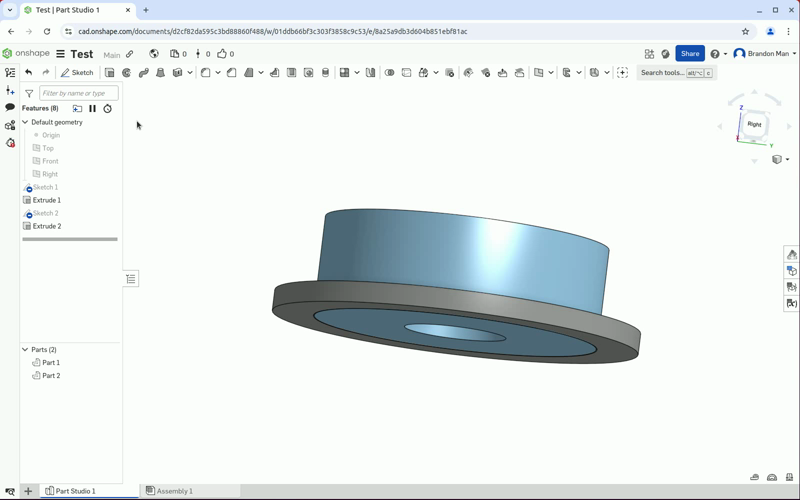
key(right, 3)
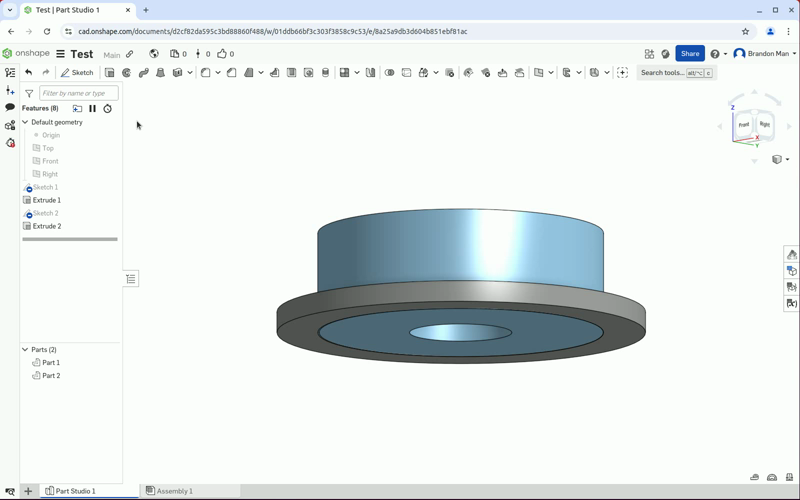
key(down, 3)
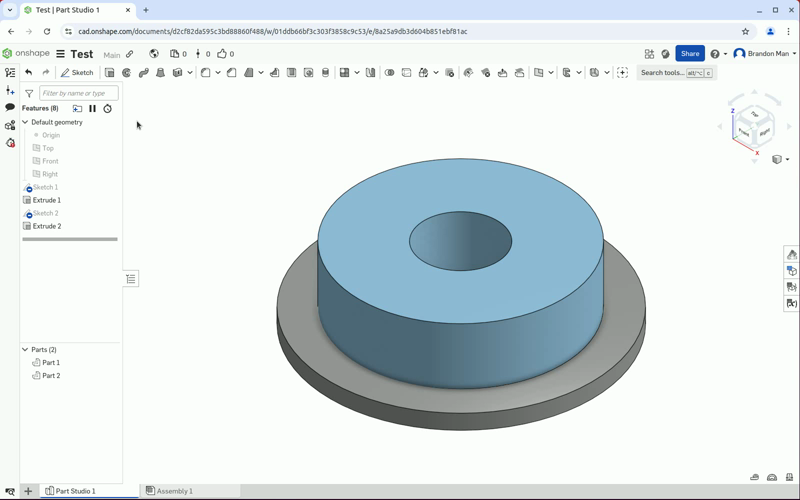
mouse_move(73, 189)
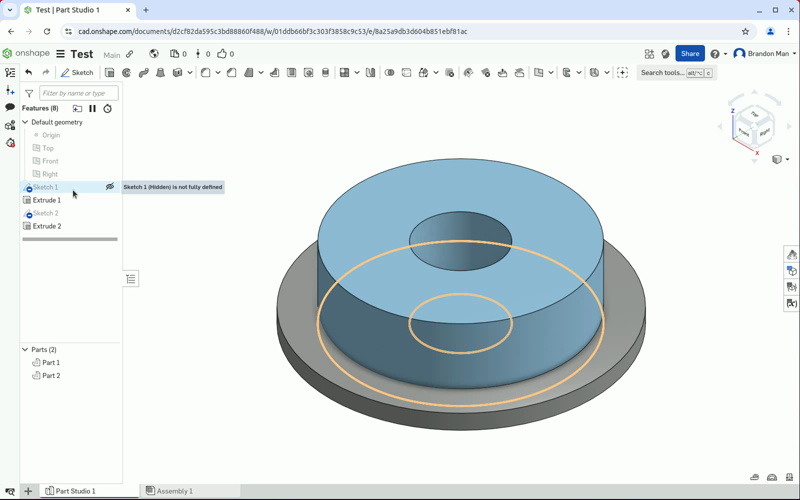
click(73, 189)